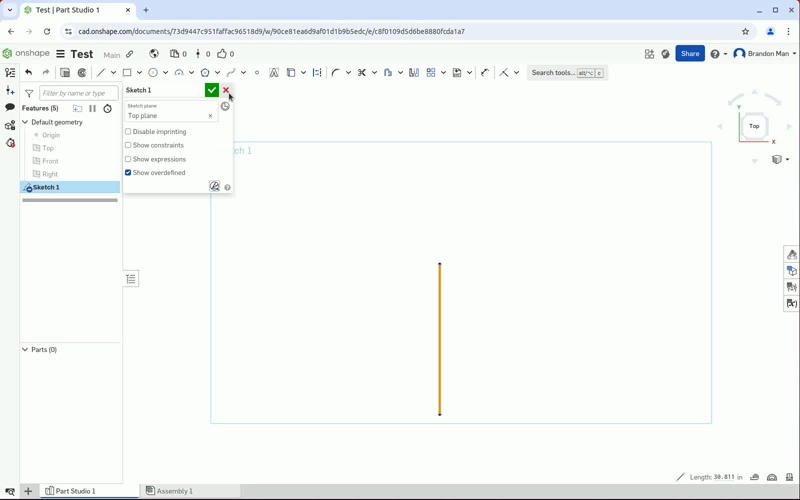
key(shift+h)
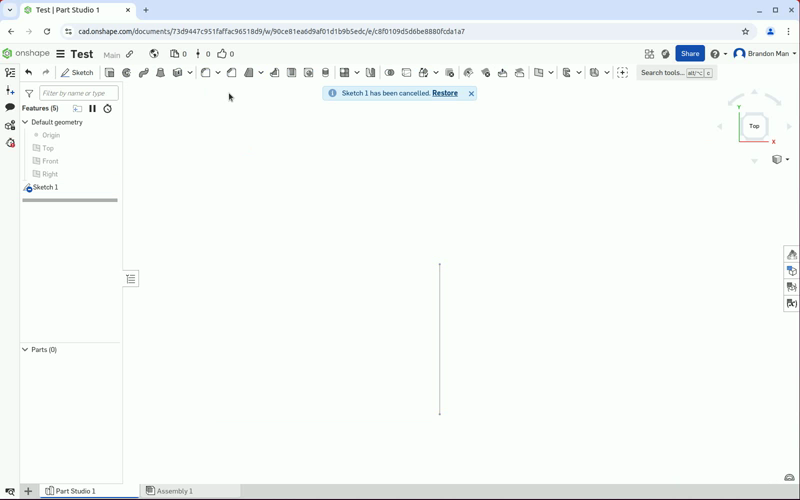
key(shift+s)
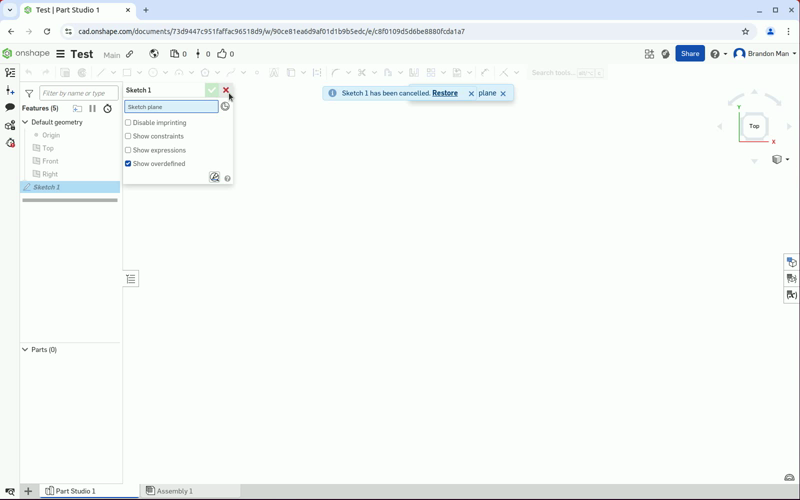
mouse_move(73, 150)
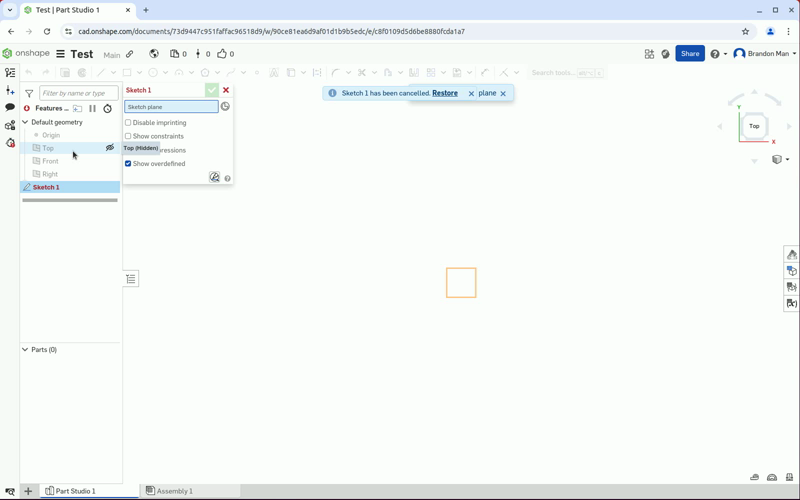
click(73, 150)
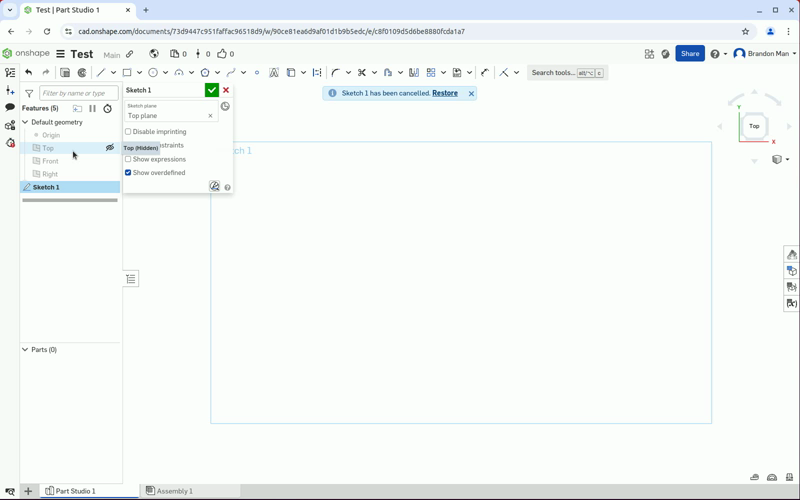
mouse_move(73, 352)
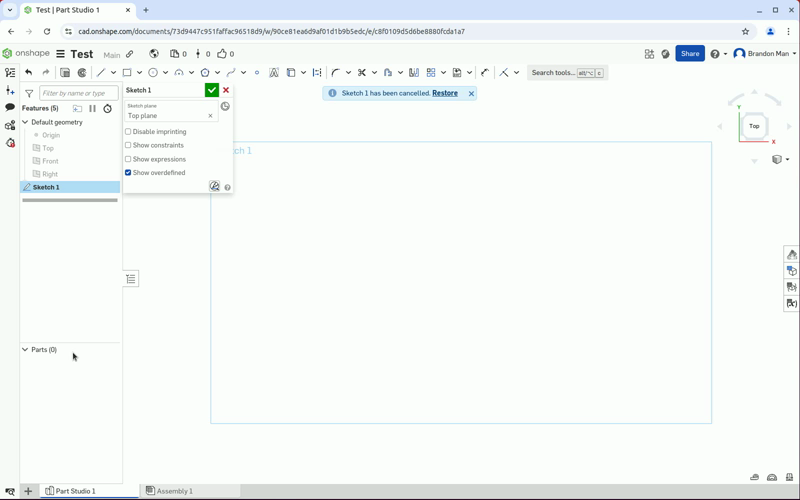
key(y)
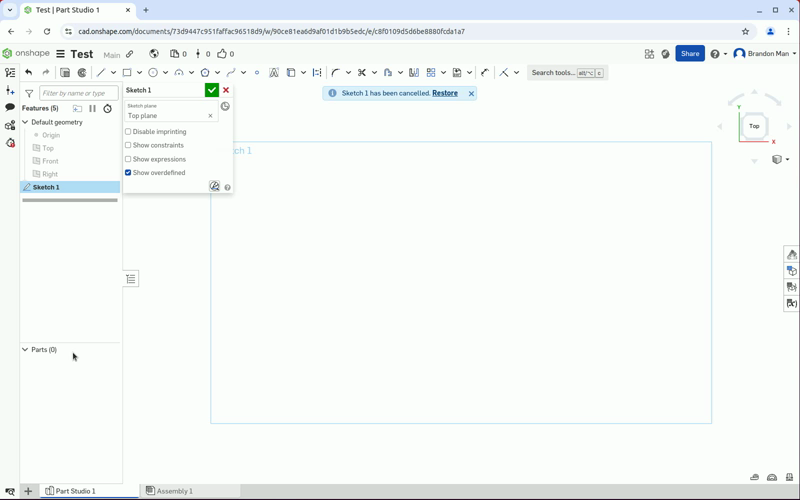
key(c)
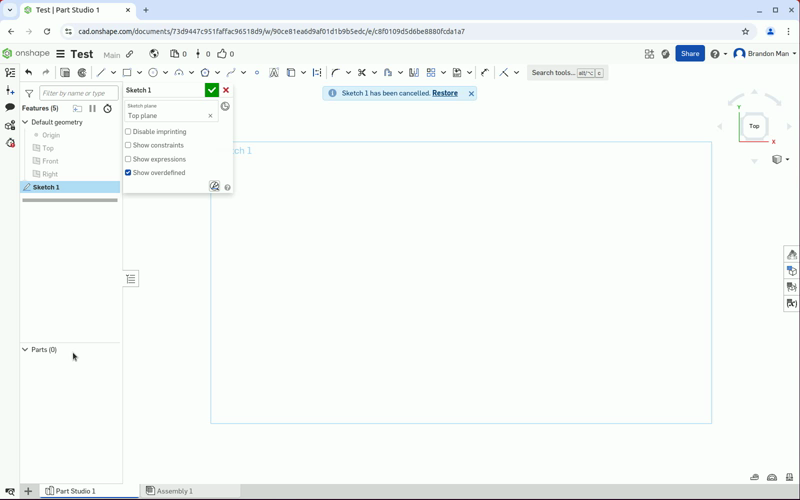
key_down(shift)
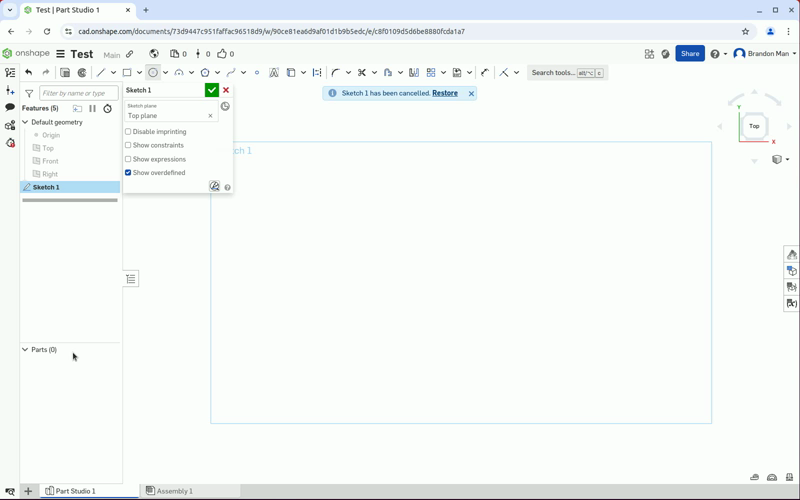
mouse_move(461, 282)
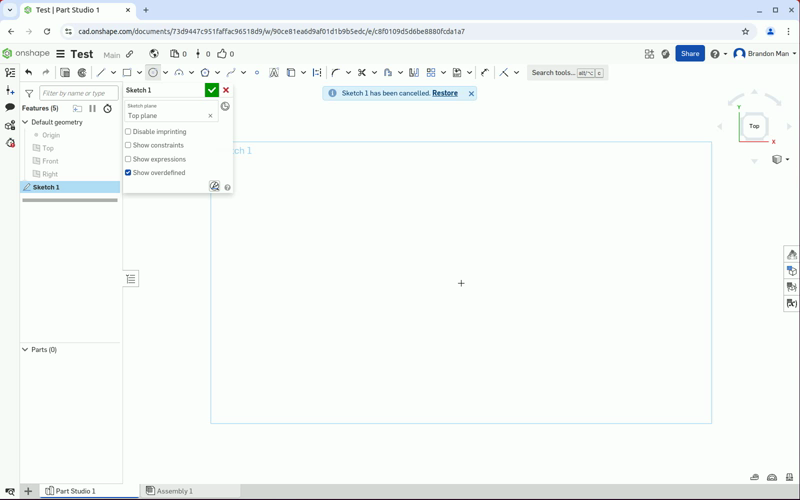
click(461, 282)
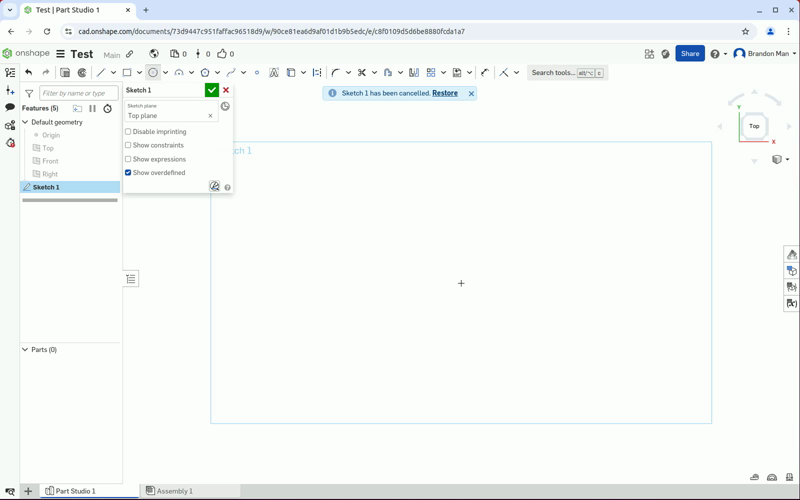
key_up(shift)
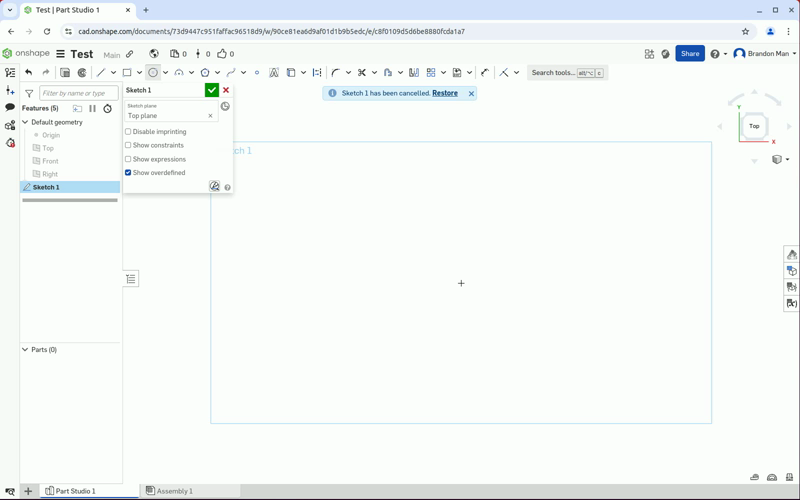
mouse_move(574, 282)
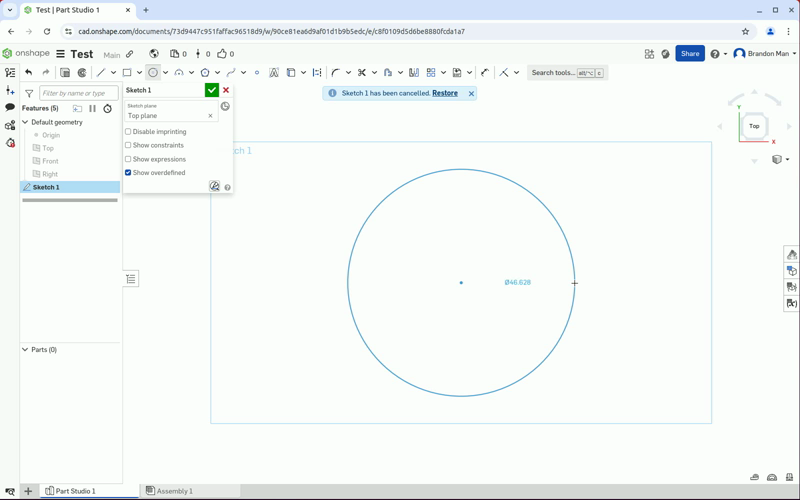
click(574, 282)
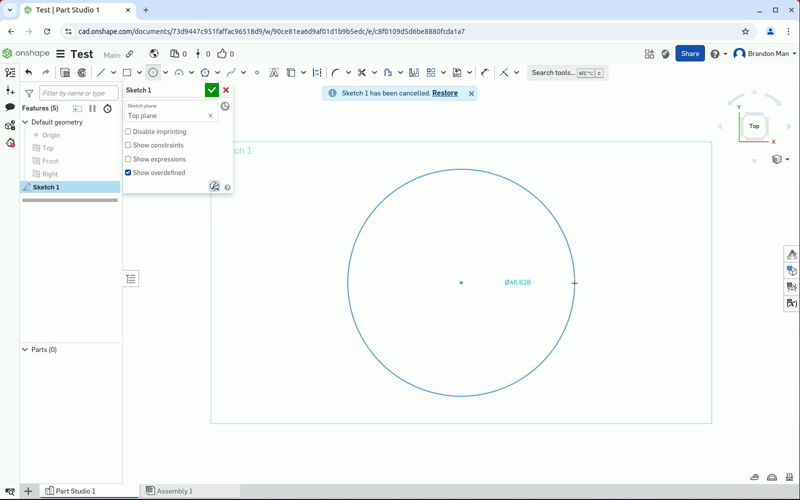
key(esc)
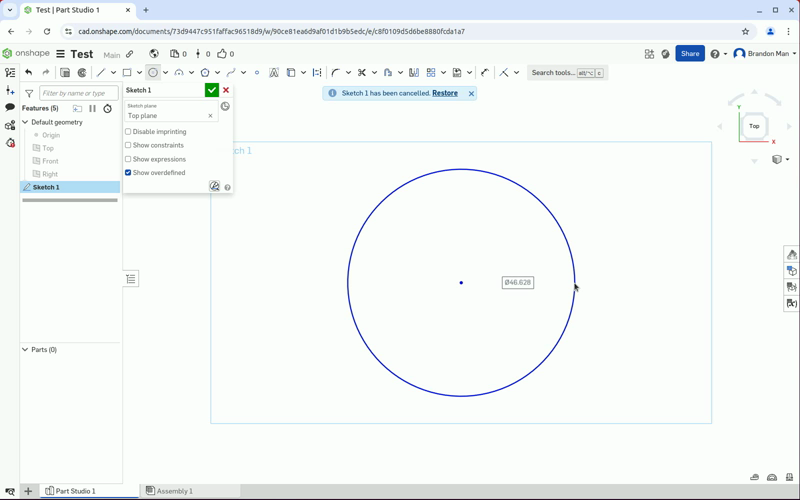
mouse_move(421, 340)
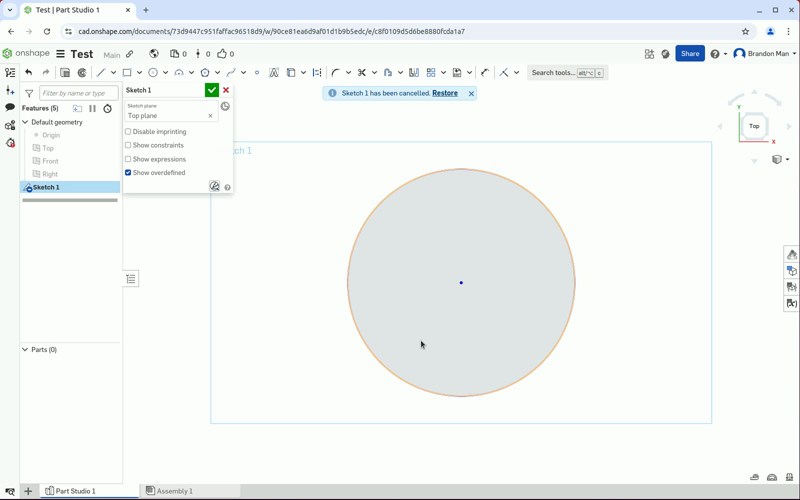
click(421, 340)
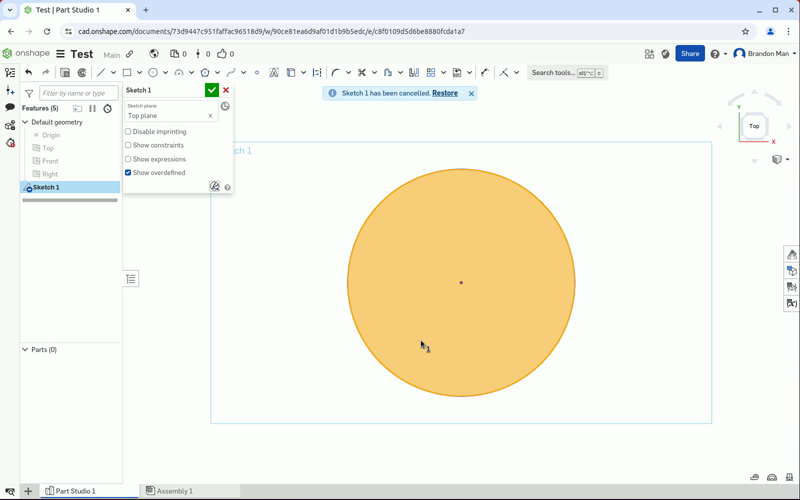
mouse_move(73, 352)
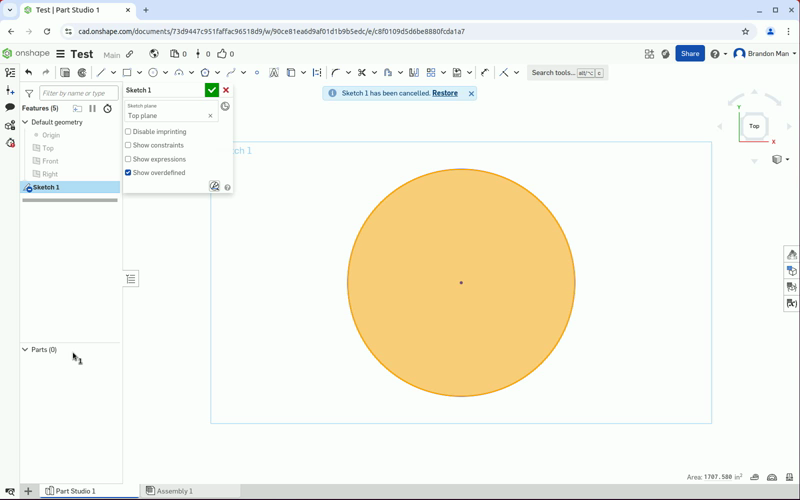
key(shift+y)
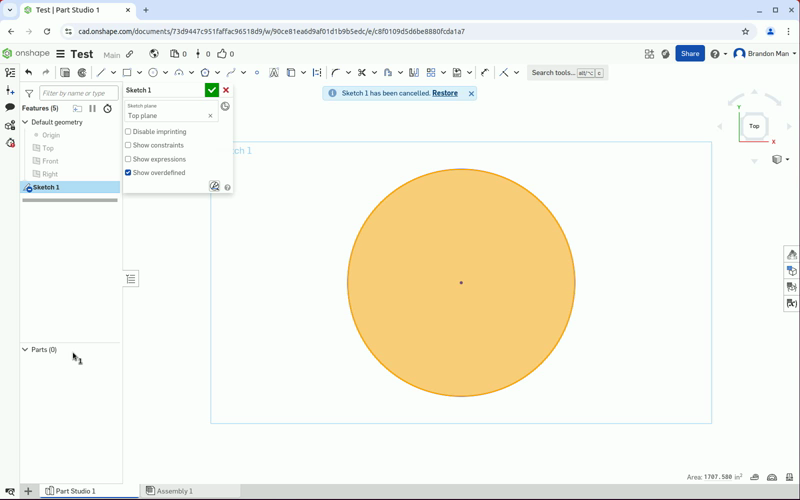
key(shift+e)
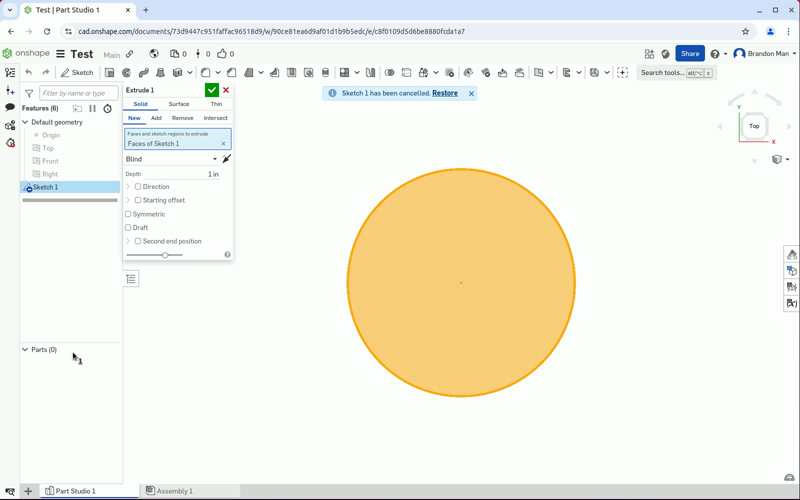
mouse_move(143, 106)
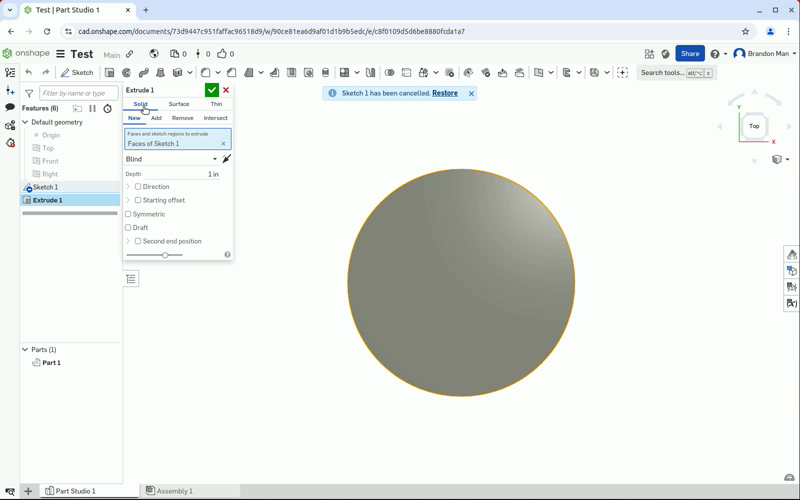
click(143, 106)
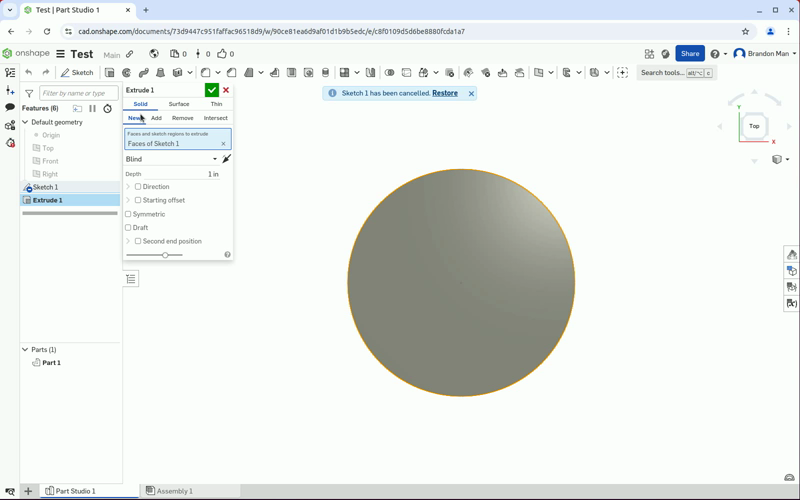
mouse_move(137, 120)
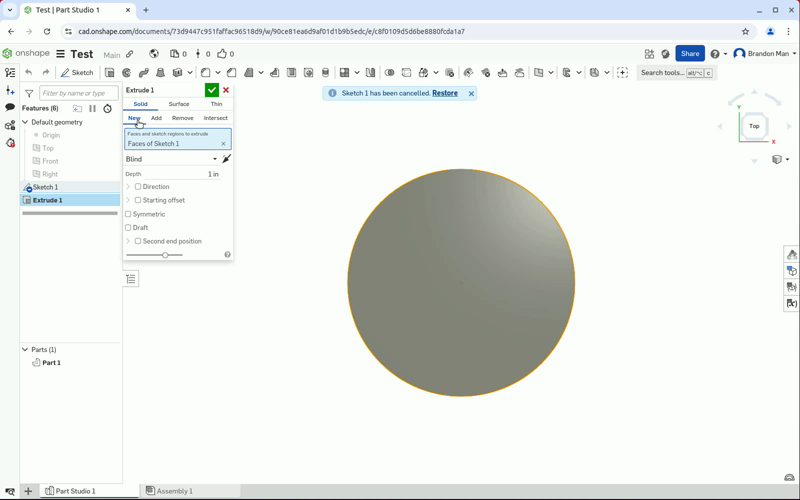
click(137, 120)
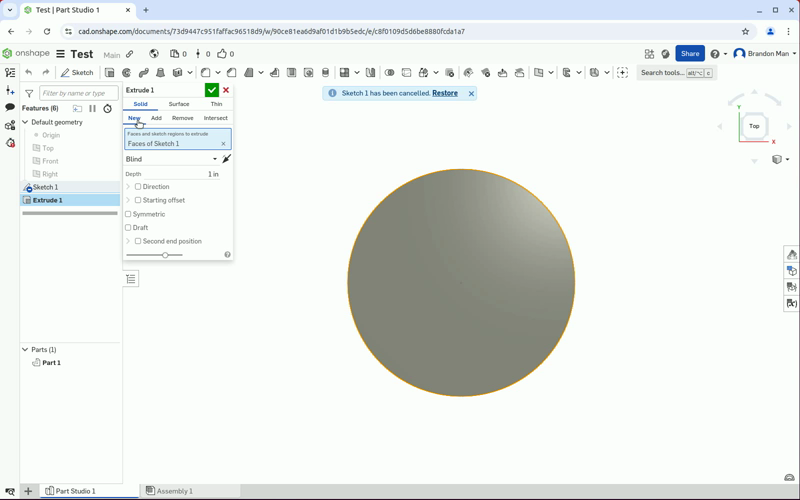
key(tab, 4)
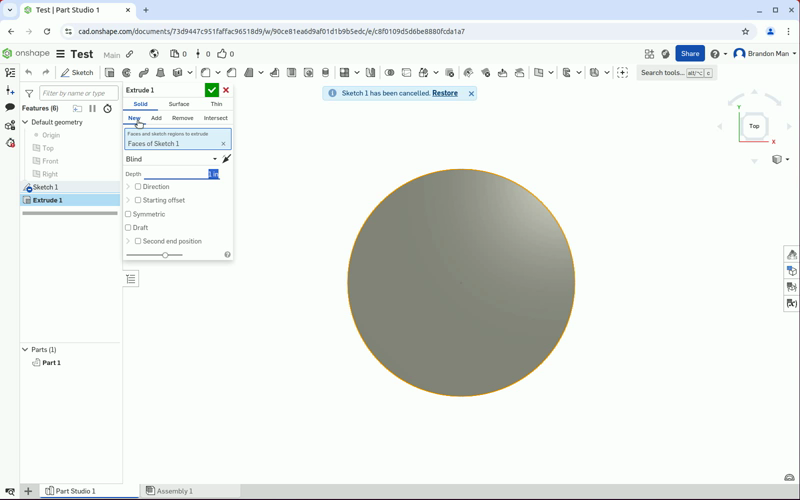
text(3.37)
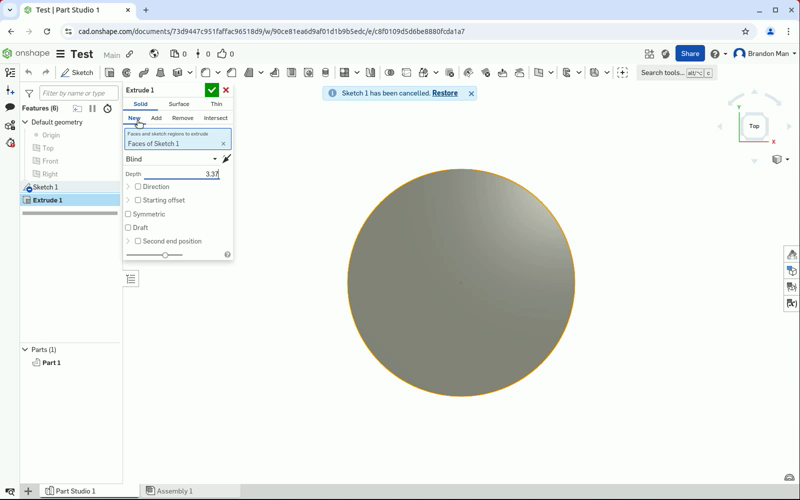
key(enter)
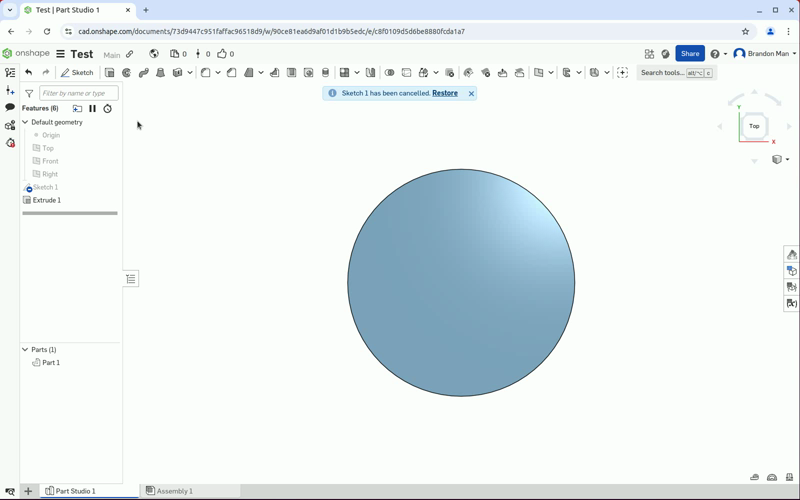
key(shift+h)
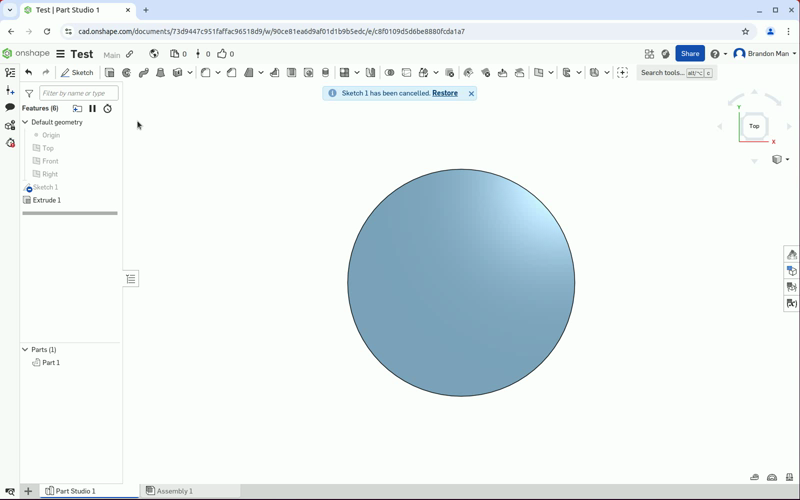
key(shift+h)
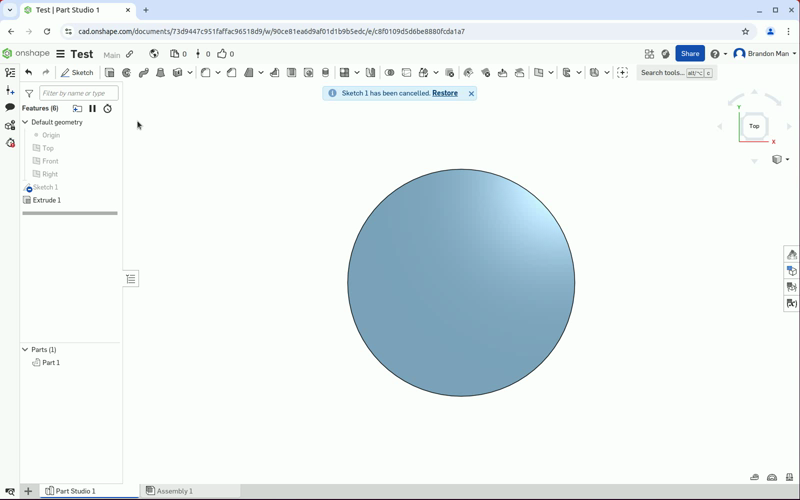
mouse_move(73, 189)
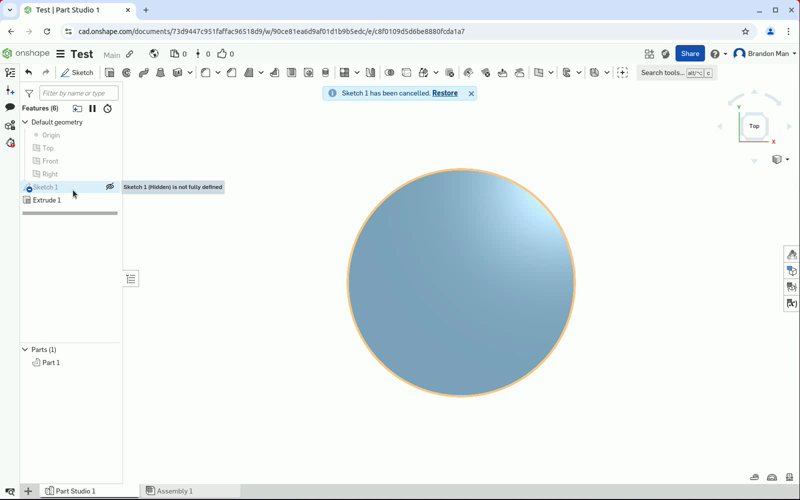
click(73, 189)
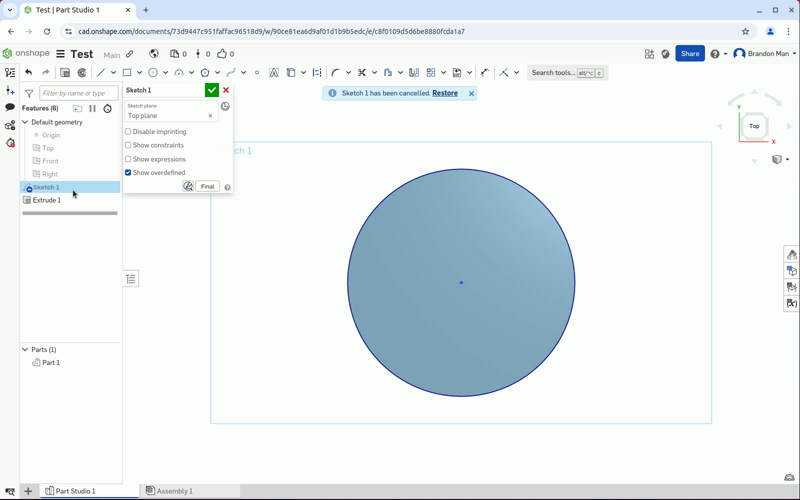
mouse_move(229, 92)
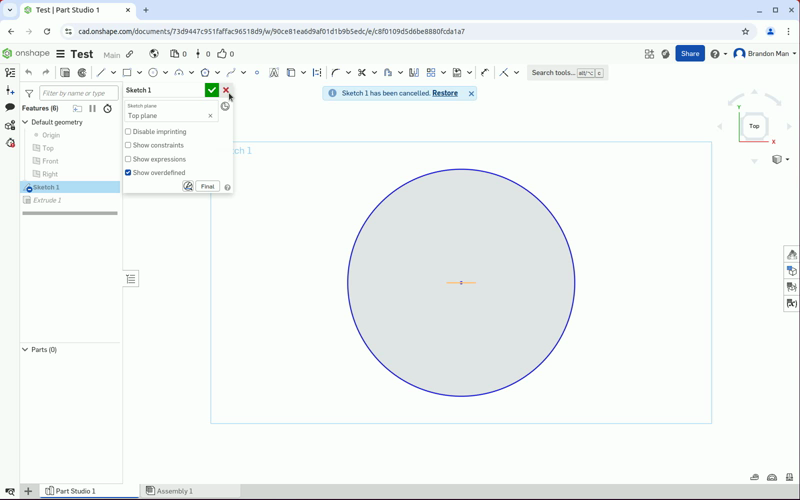
click(229, 92)
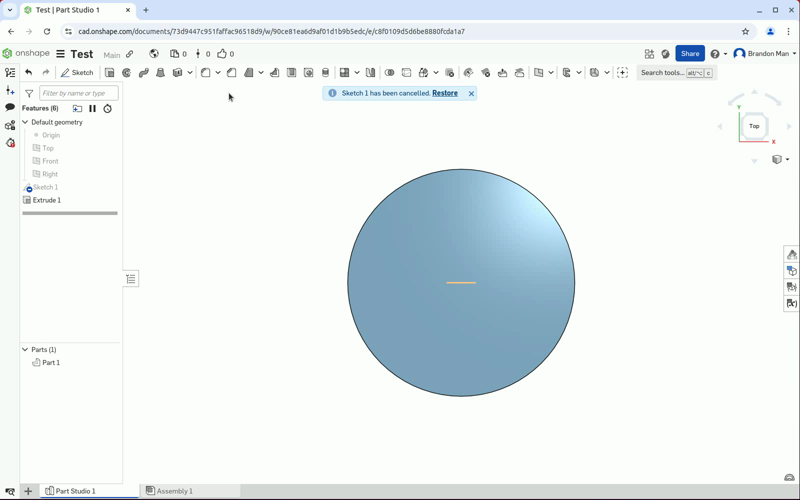
mouse_move(541, 75)
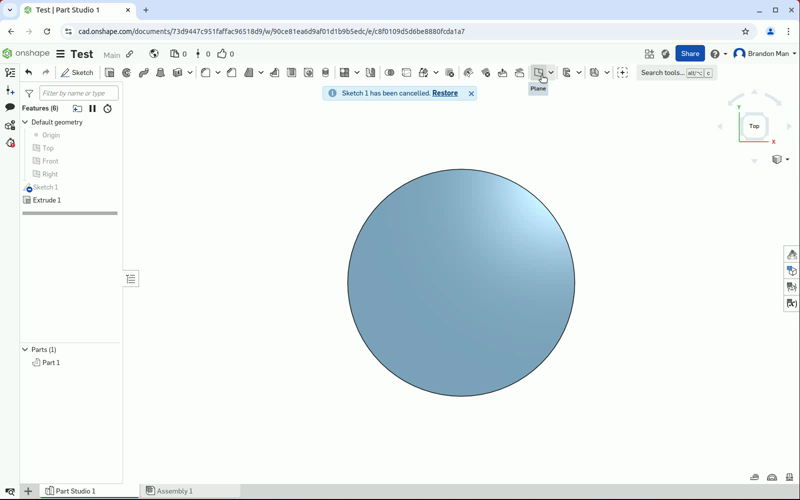
click(541, 75)
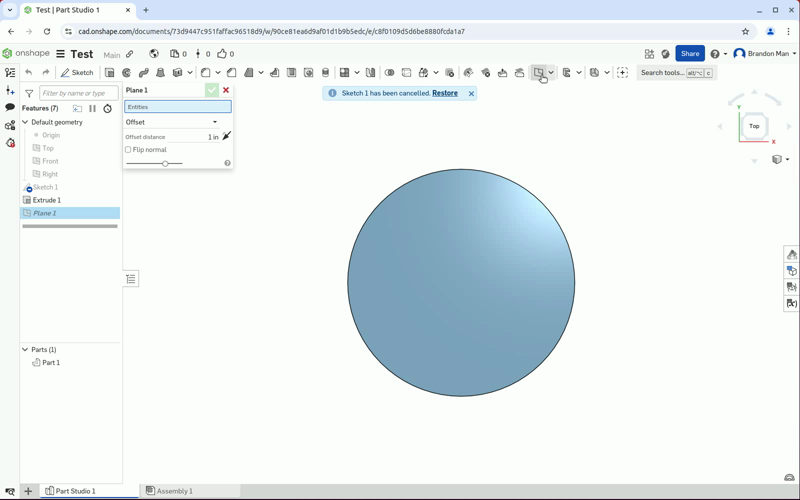
mouse_move(73, 150)
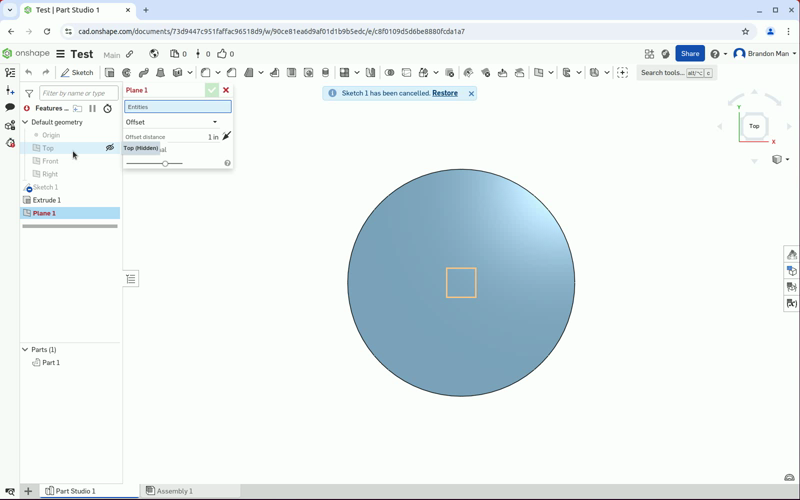
click(73, 150)
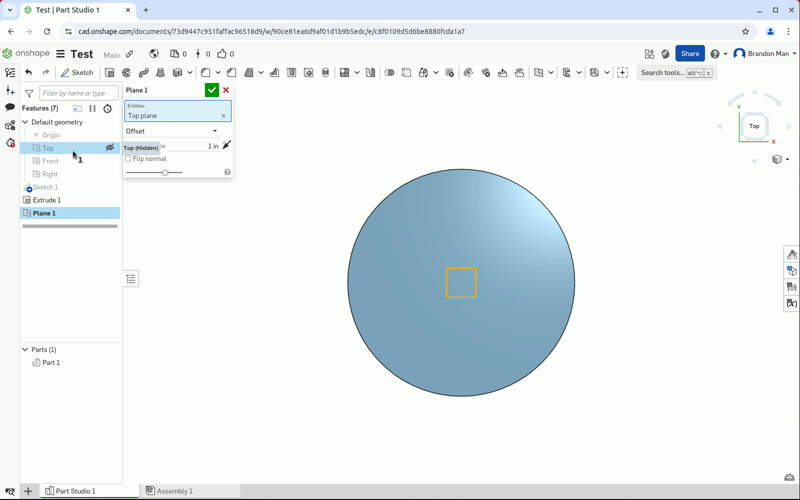
key(tab, 2)
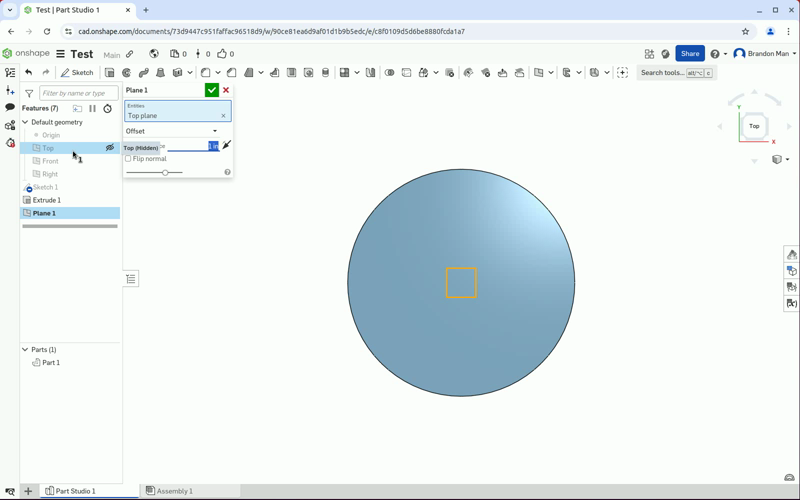
text(3.358)
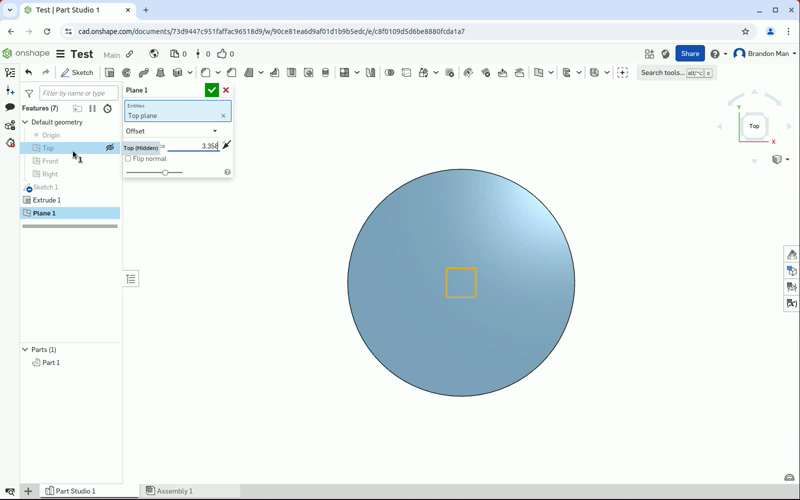
key(enter, 2)
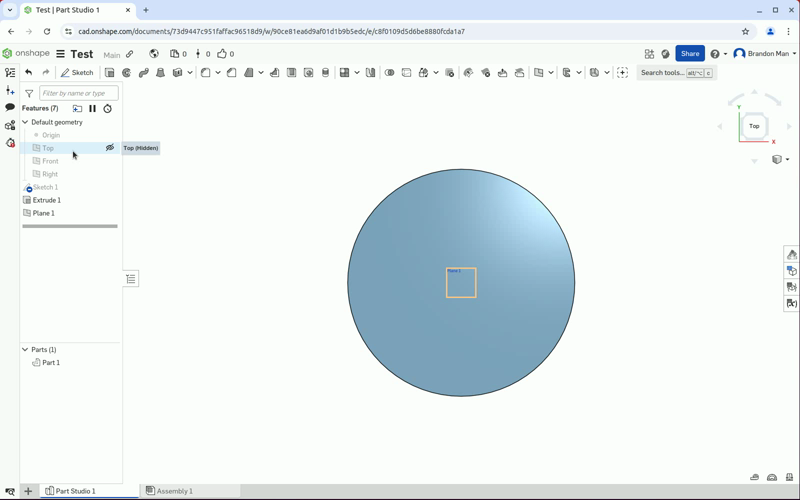
key(shift+s)
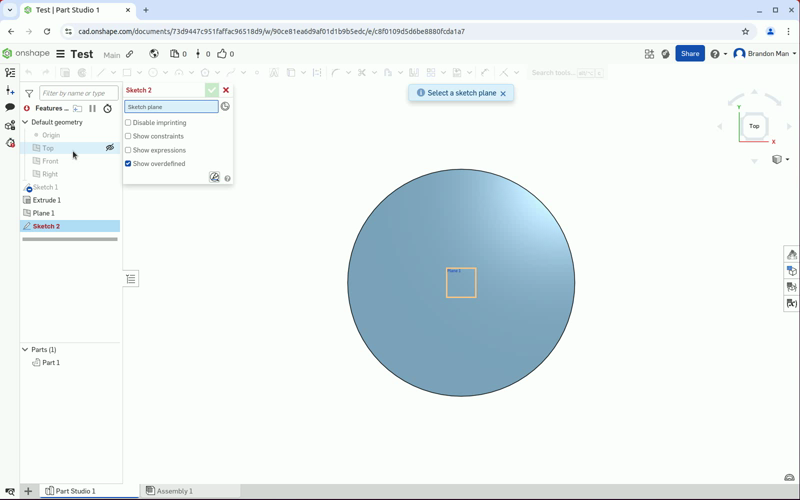
mouse_move(73, 215)
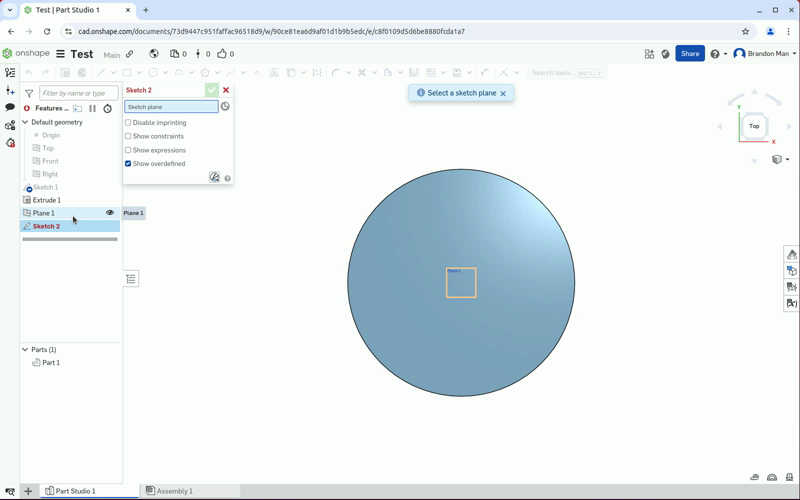
click(73, 215)
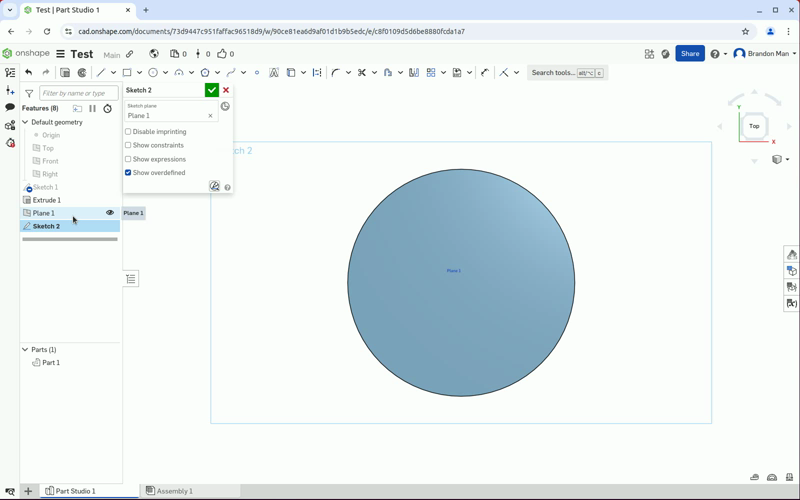
mouse_move(73, 352)
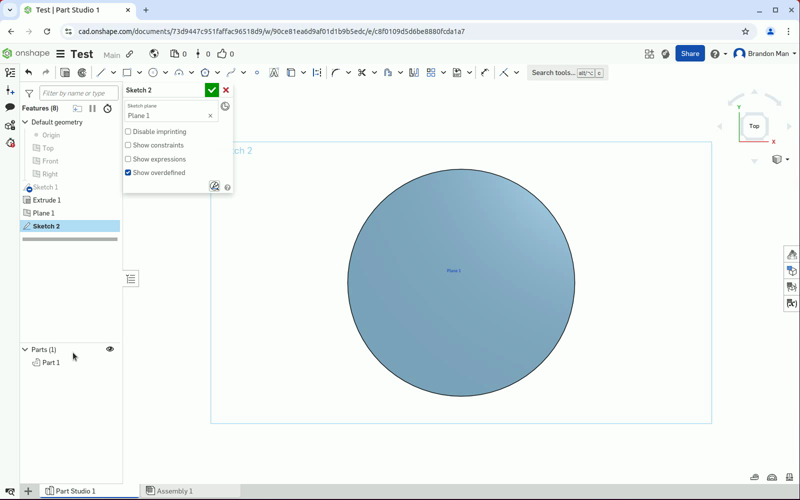
key(y)
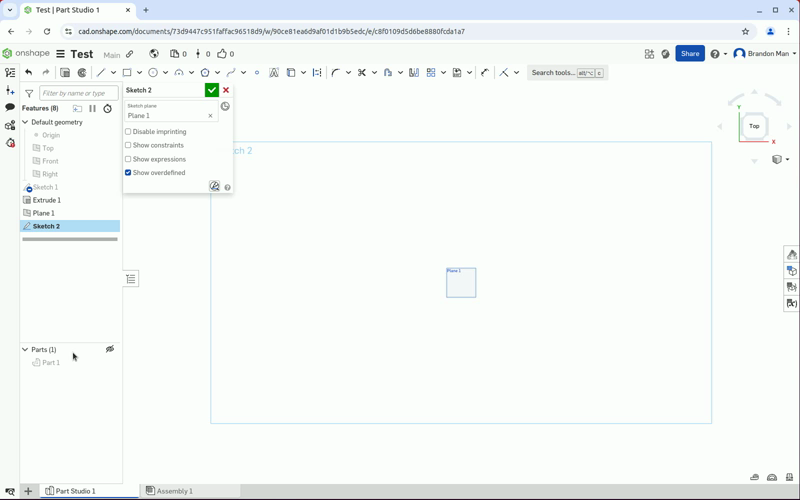
key(c)
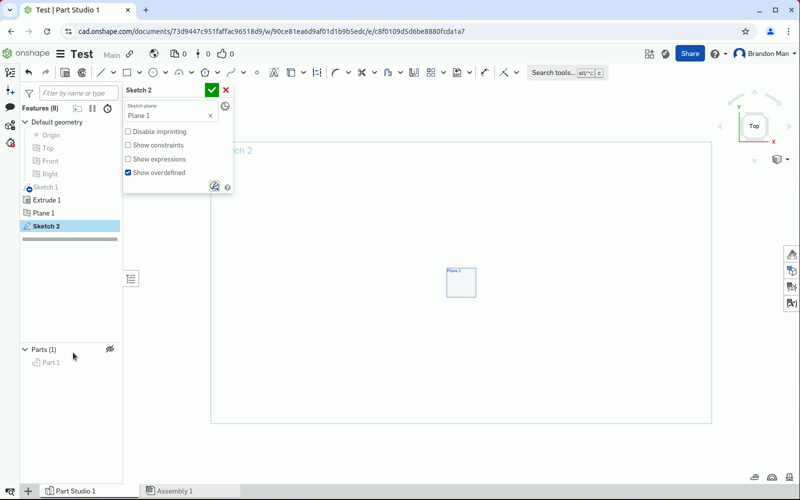
key_down(shift)
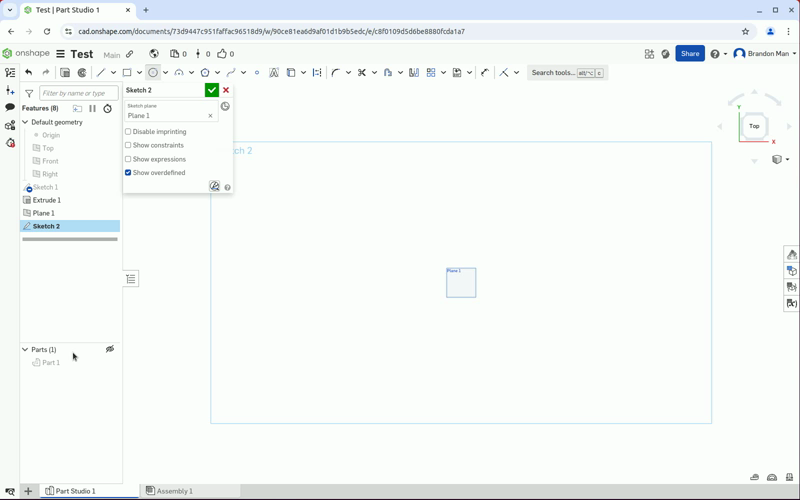
mouse_move(517, 226)
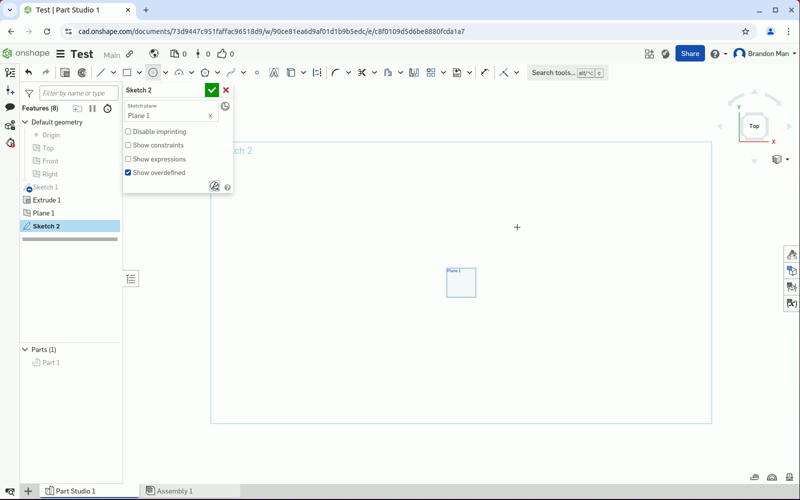
click(517, 226)
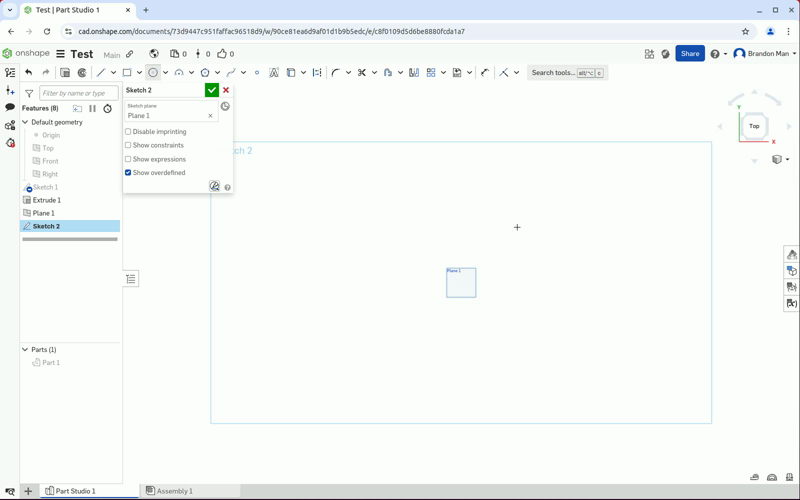
key_up(shift)
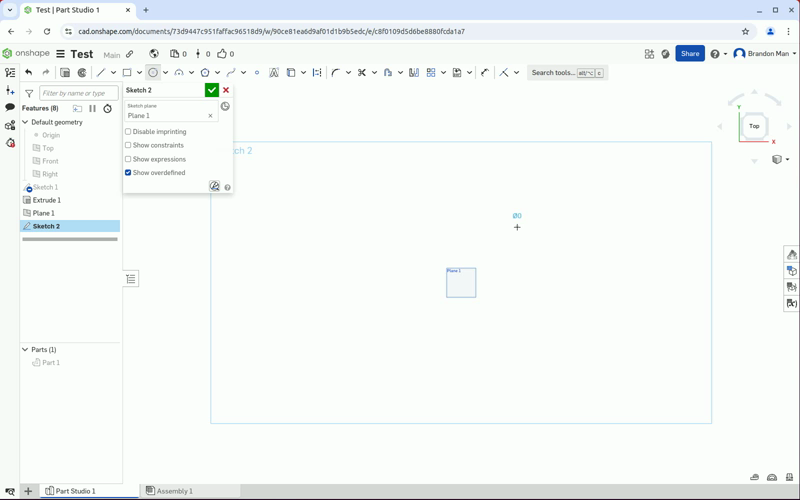
mouse_move(533, 226)
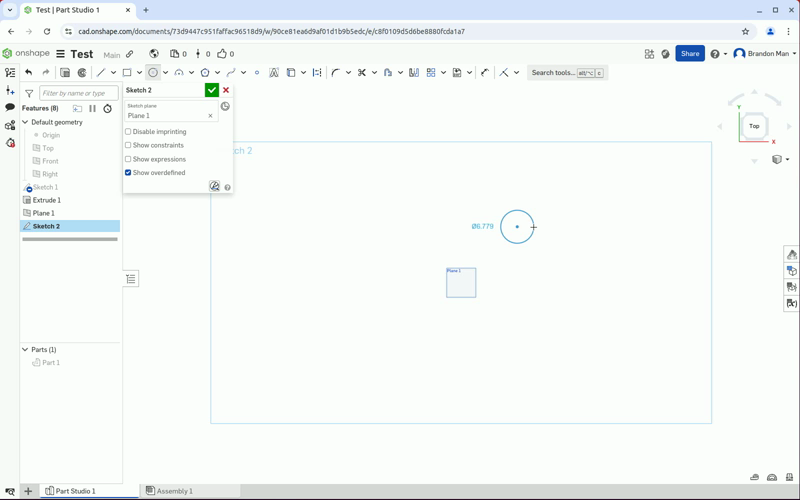
click(533, 226)
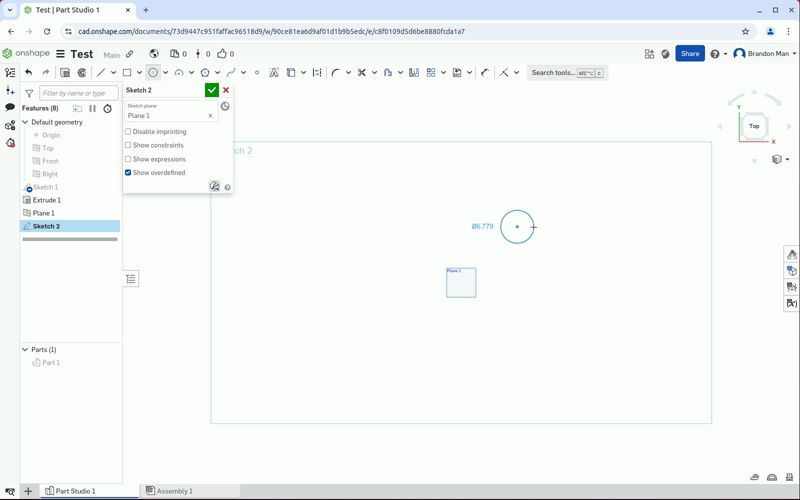
key(esc)
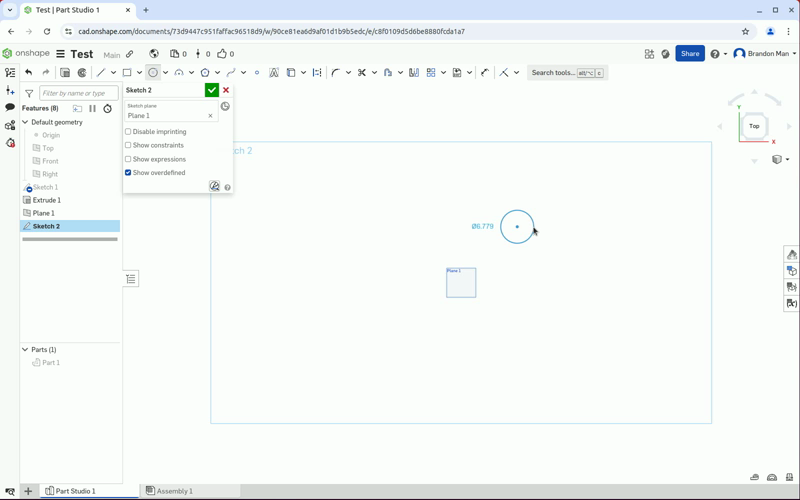
mouse_move(516, 237)
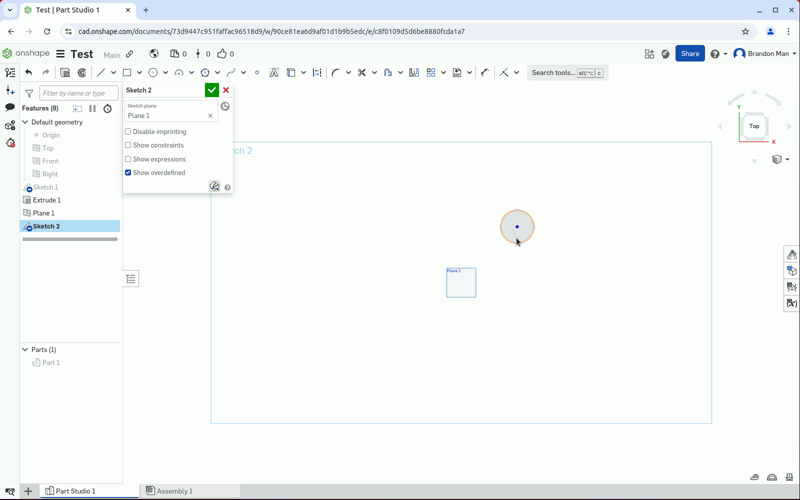
scroll(6)
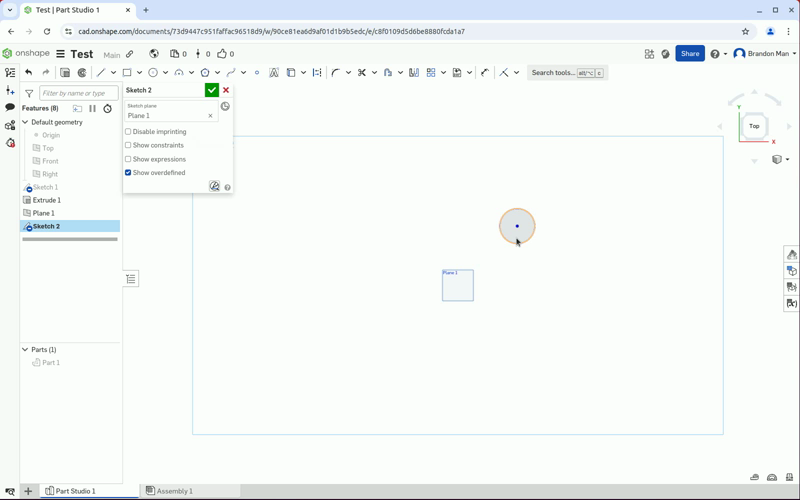
scroll(6)
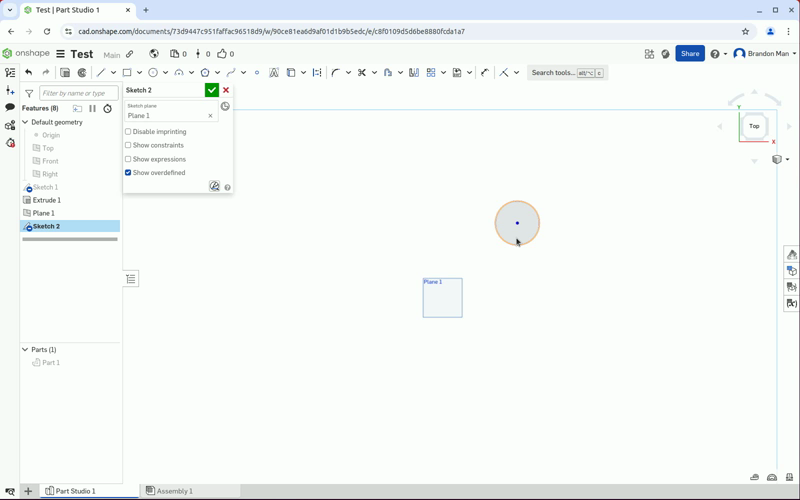
scroll(6)
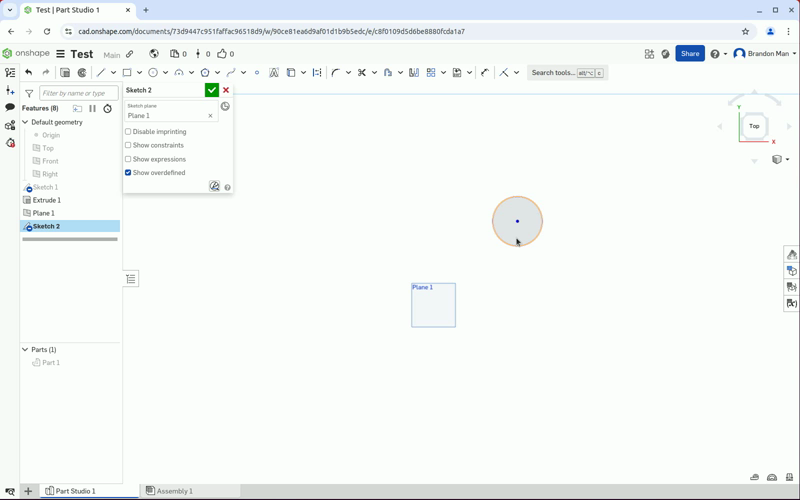
scroll(6)
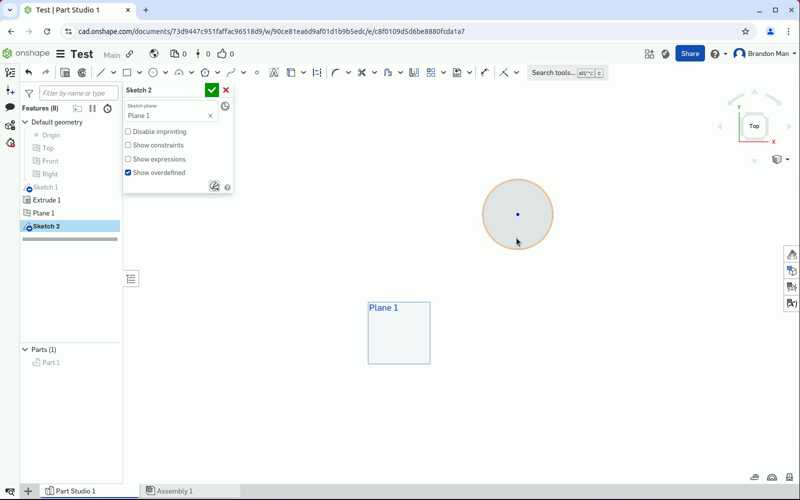
scroll(6)
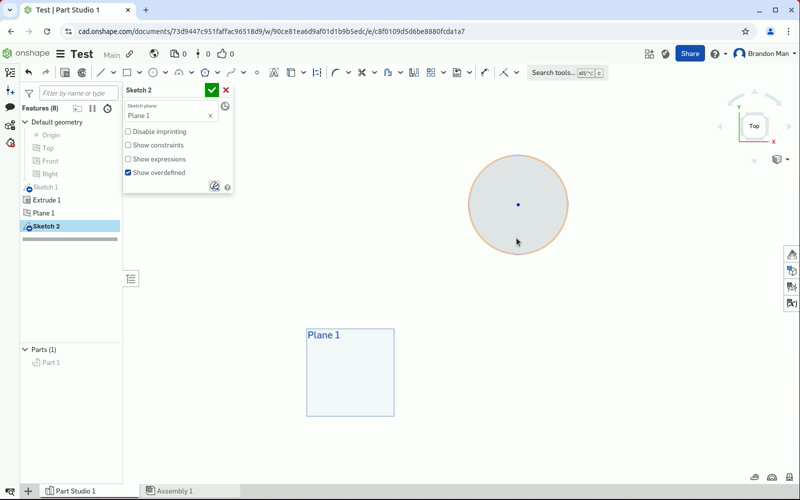
scroll(6)
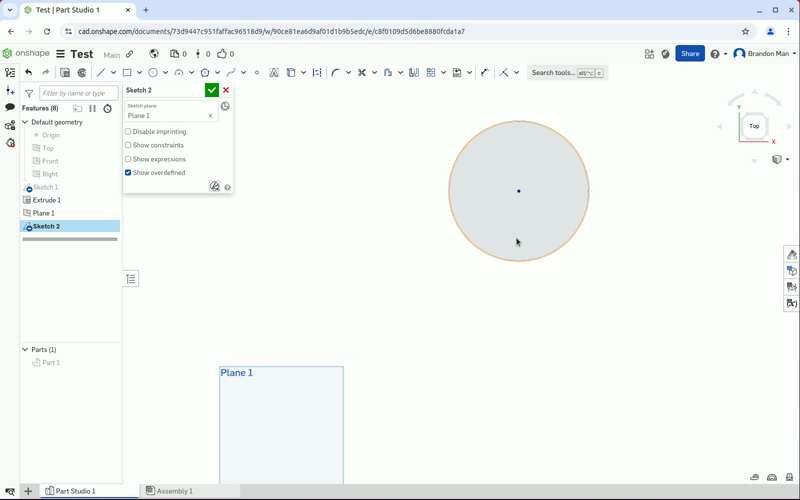
scroll(6)
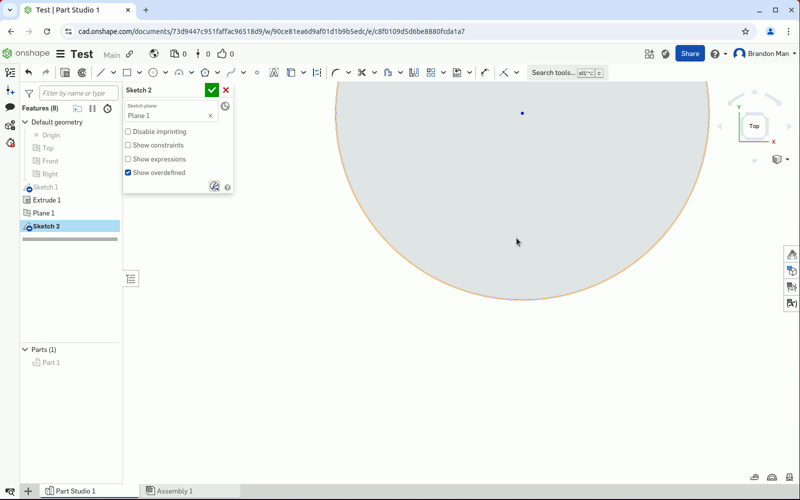
click(516, 237)
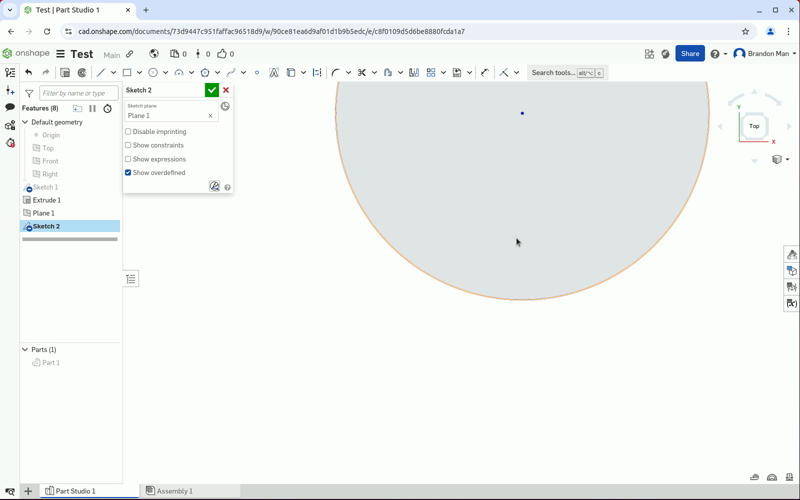
scroll(-6)
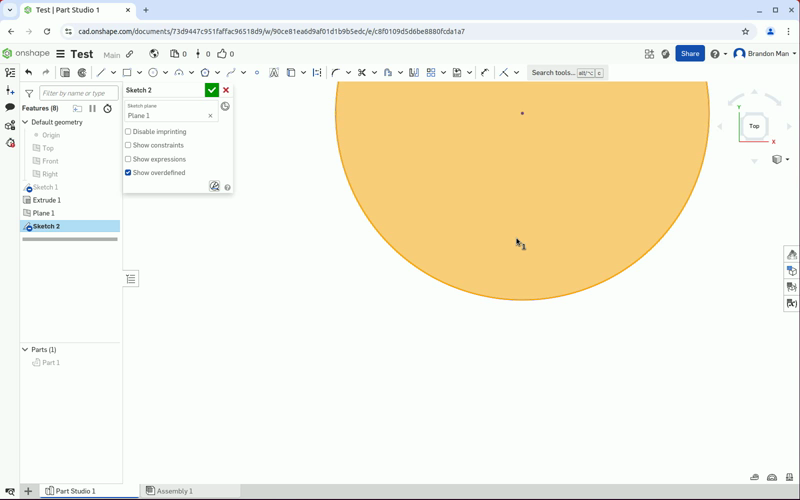
scroll(-6)
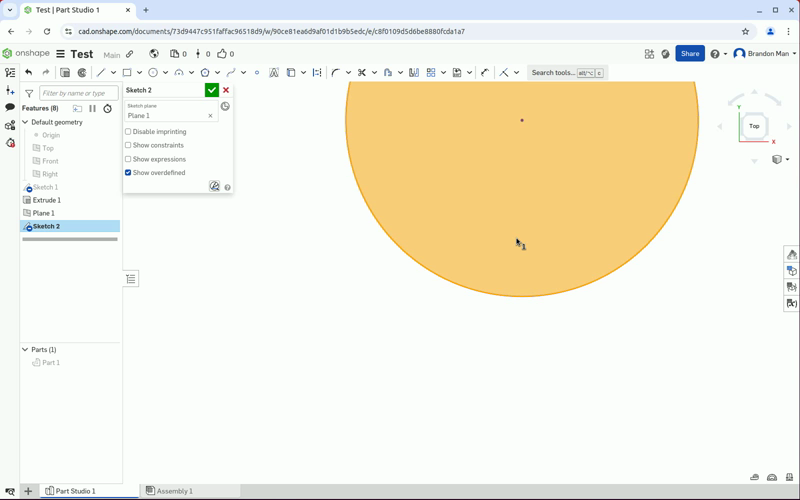
scroll(-6)
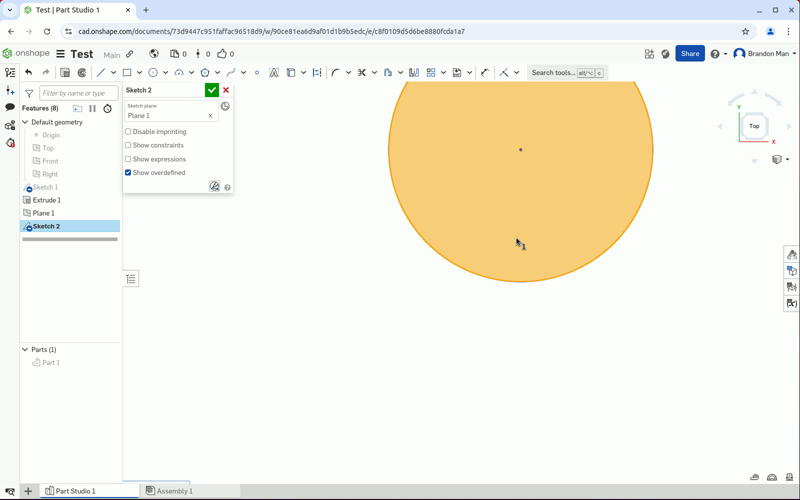
scroll(-6)
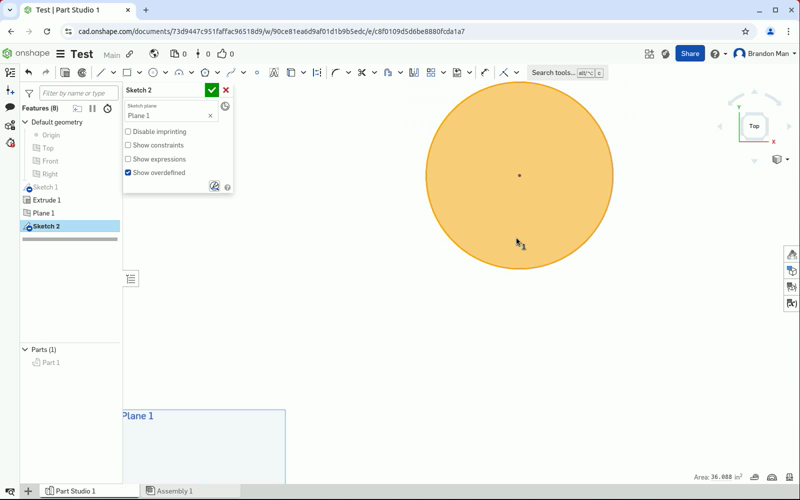
scroll(-6)
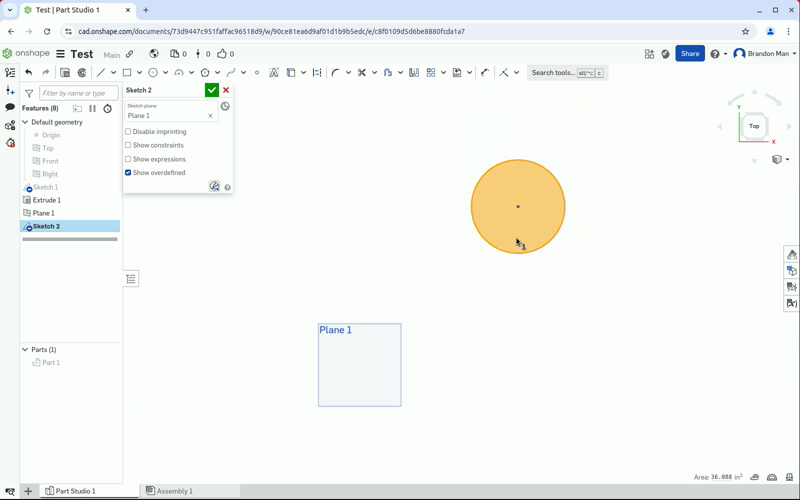
scroll(-6)
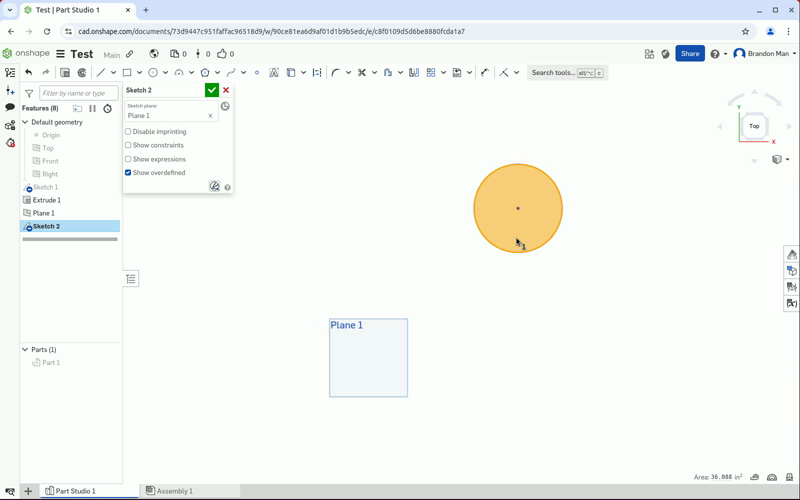
scroll(-6)
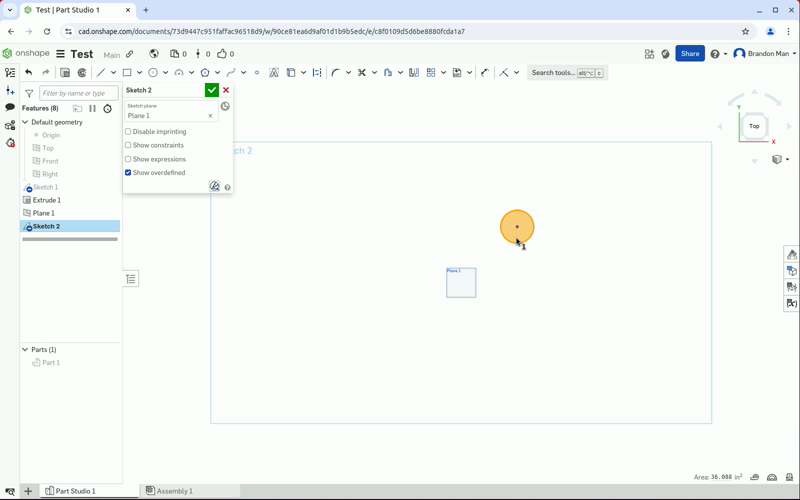
mouse_move(73, 352)
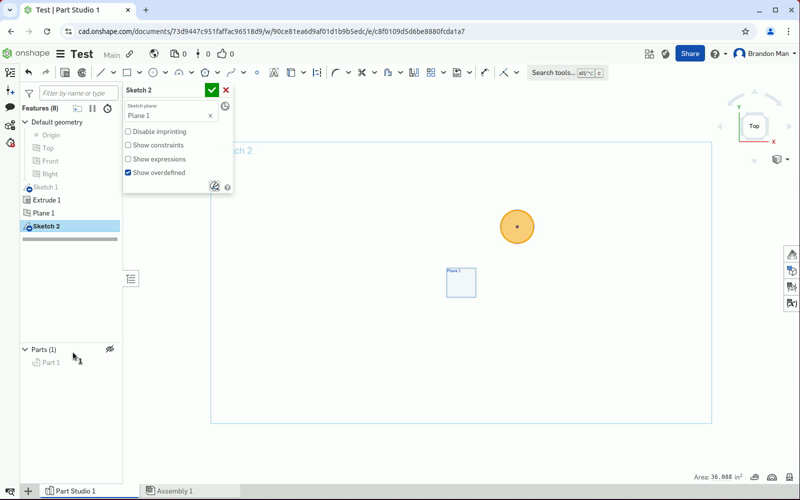
key(shift+y)
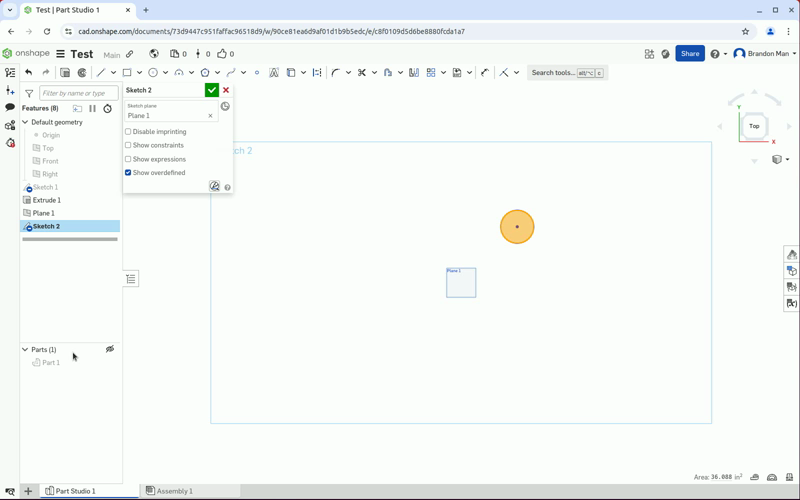
key(shift+e)
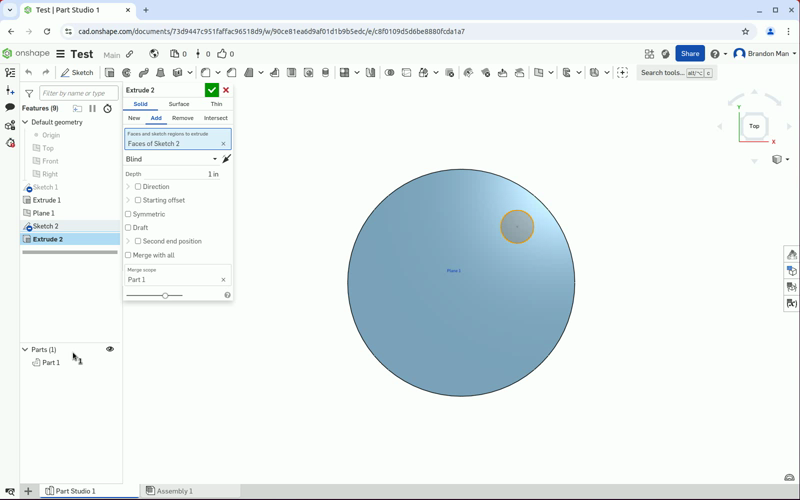
mouse_move(143, 106)
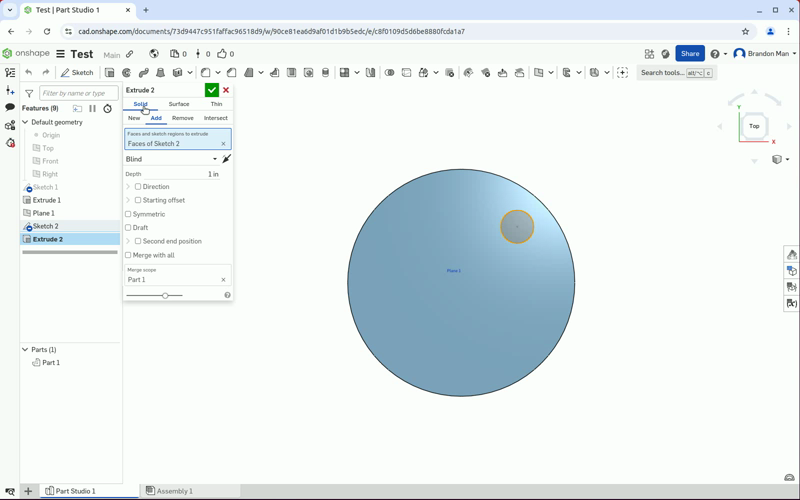
click(143, 106)
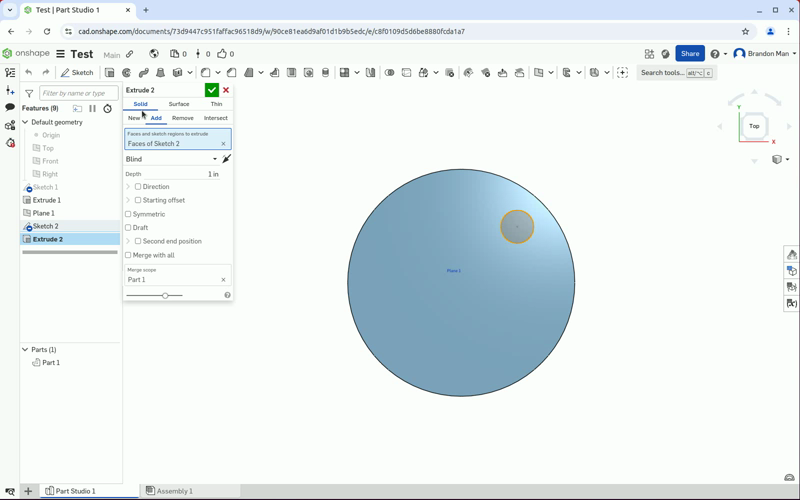
mouse_move(137, 120)
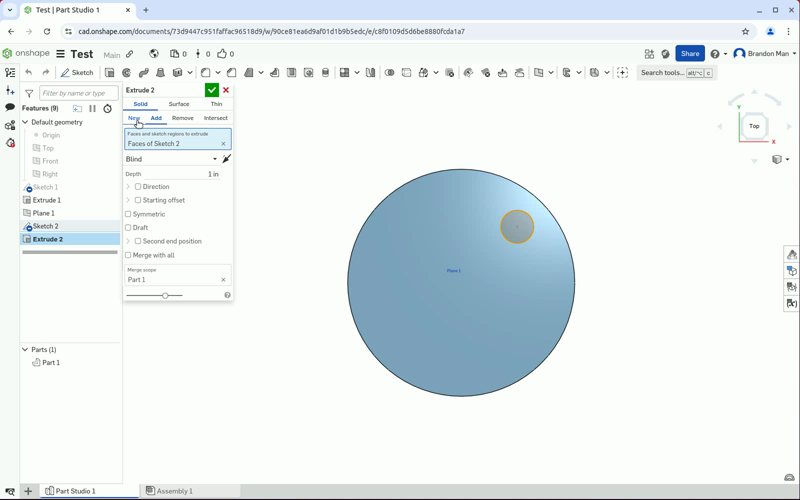
click(137, 120)
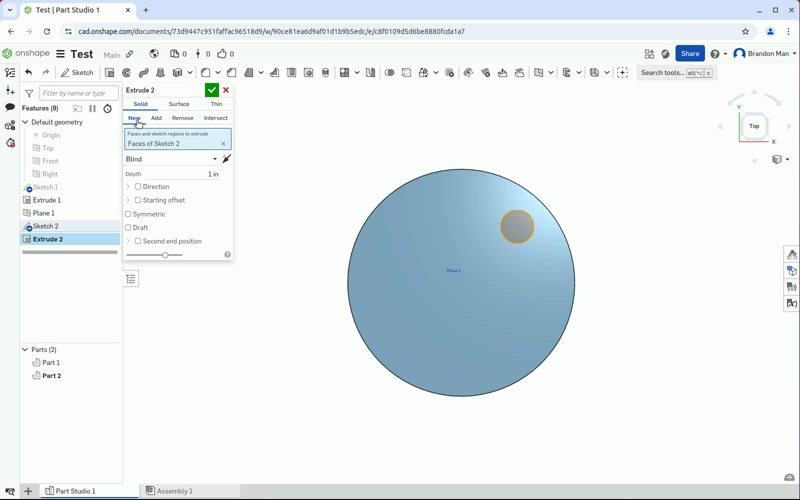
key(tab, 4)
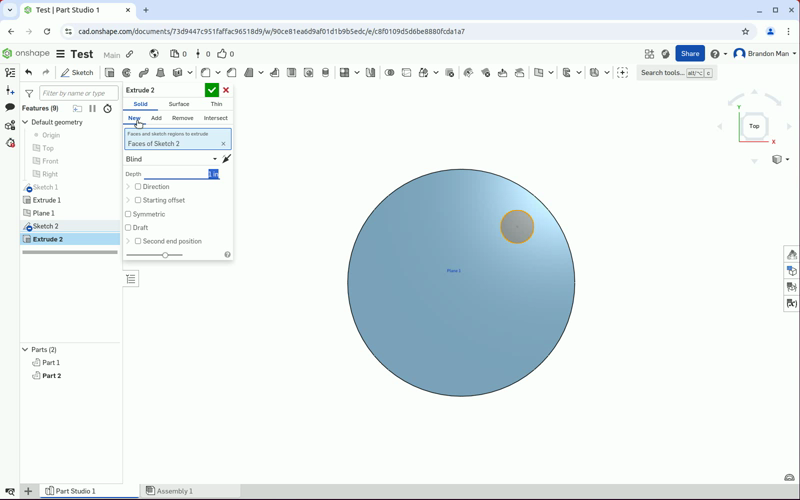
text(9.869)
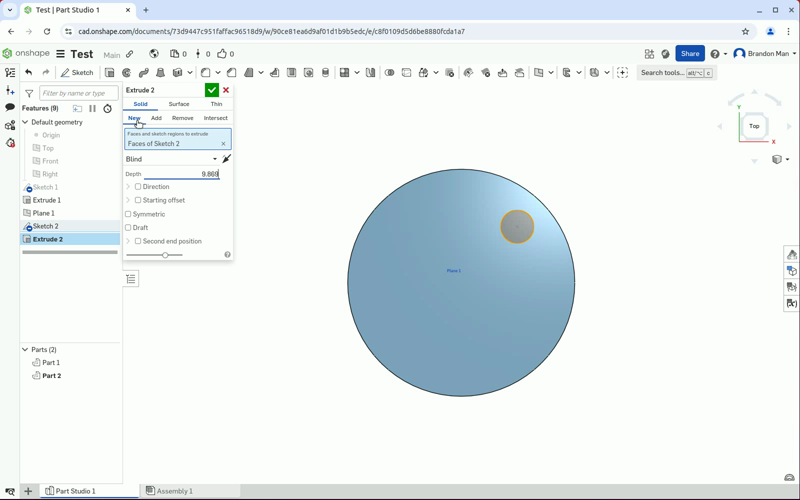
key(enter)
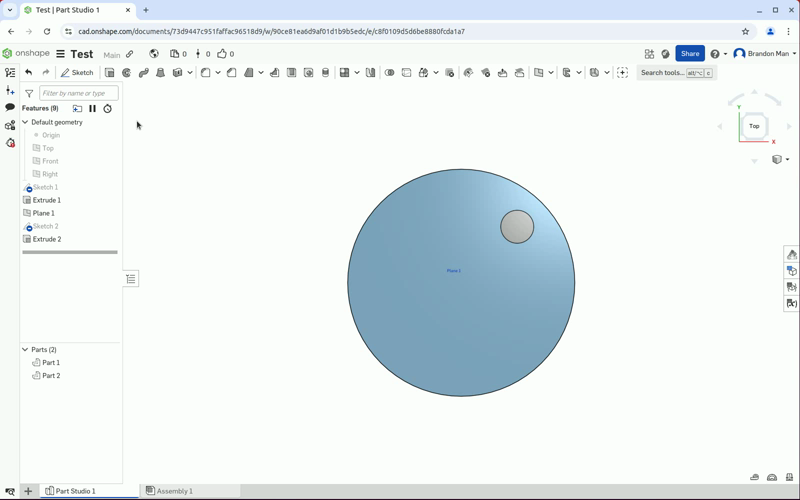
key(shift+h)
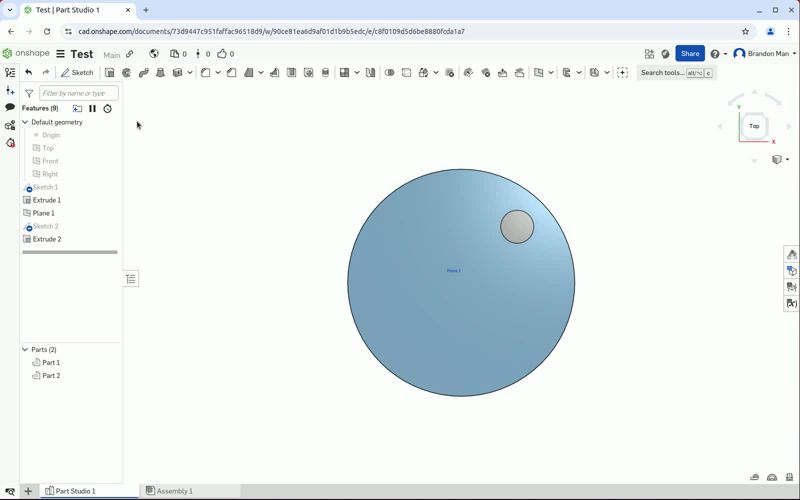
key(shift+h)
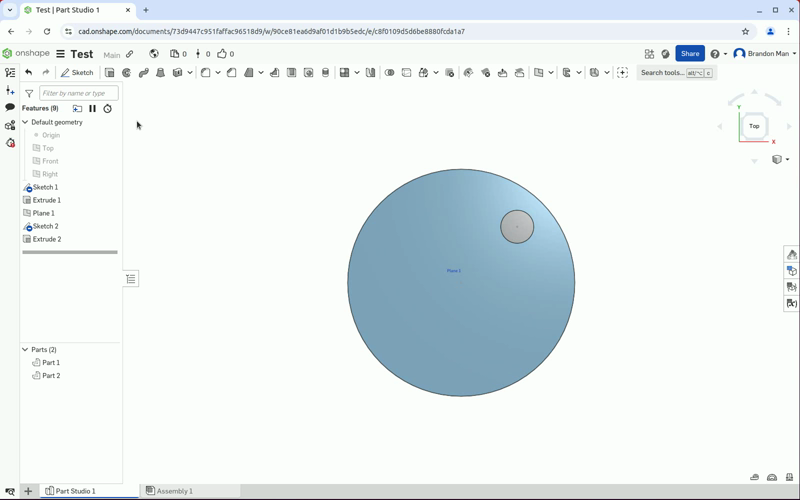
key(shift+7)
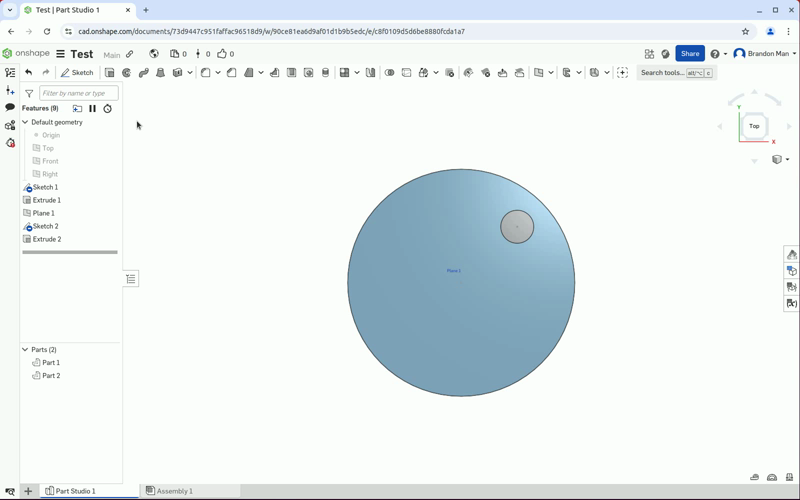
key(up, 3)
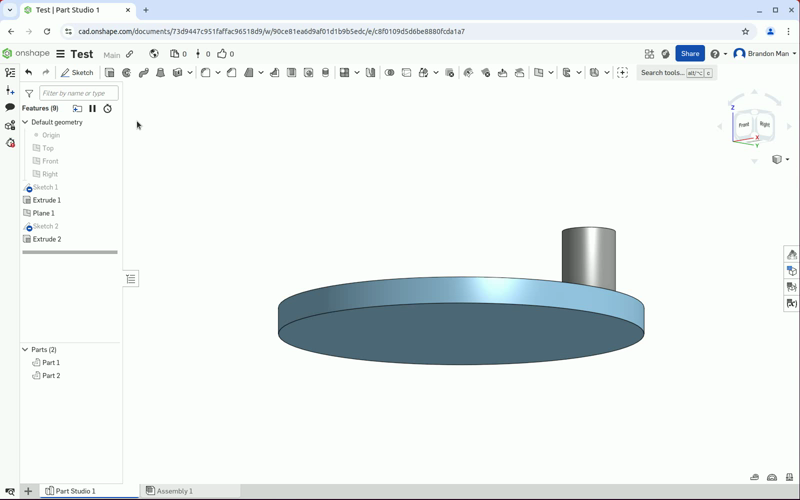
key(left, 3)
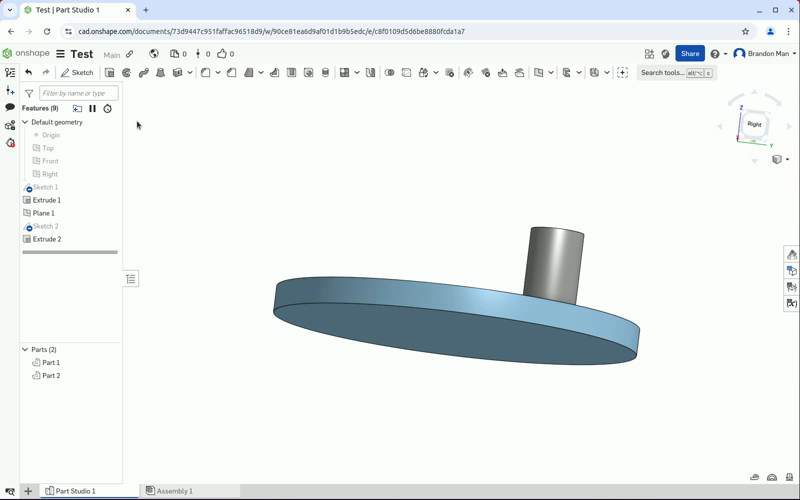
key(right, 3)
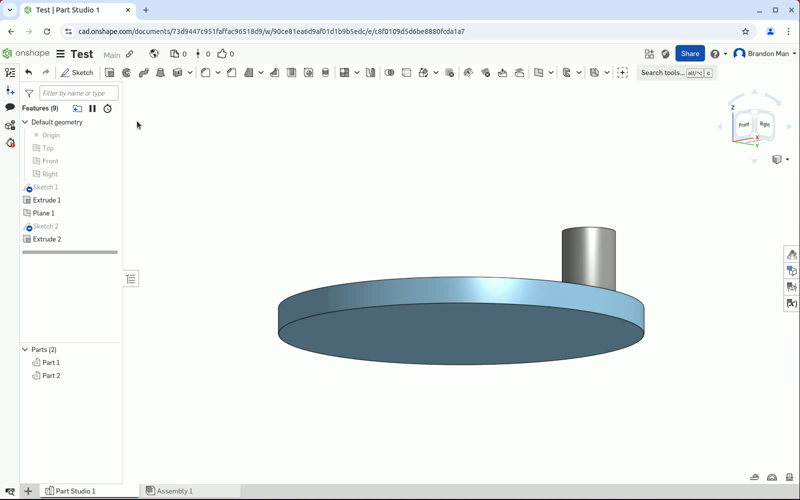
key(down, 3)
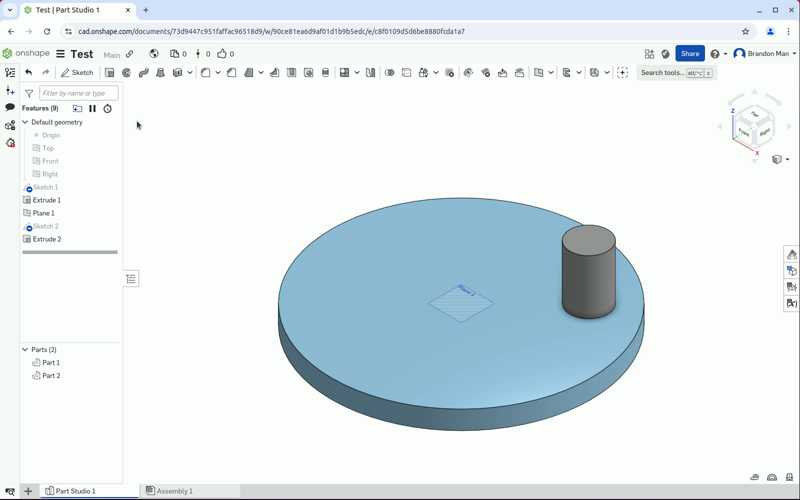
mouse_move(73, 189)
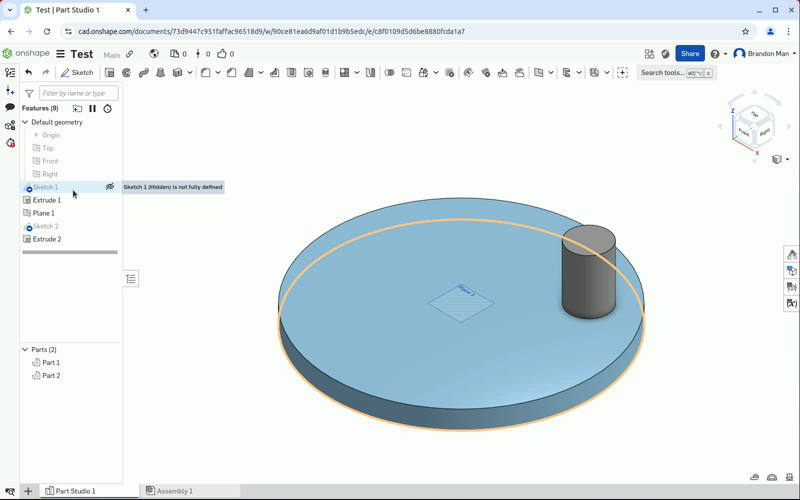
click(73, 189)